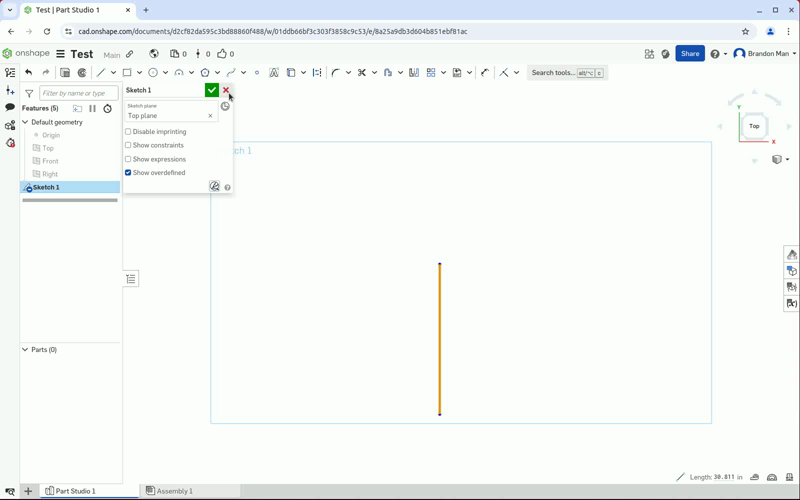
key(shift+h)
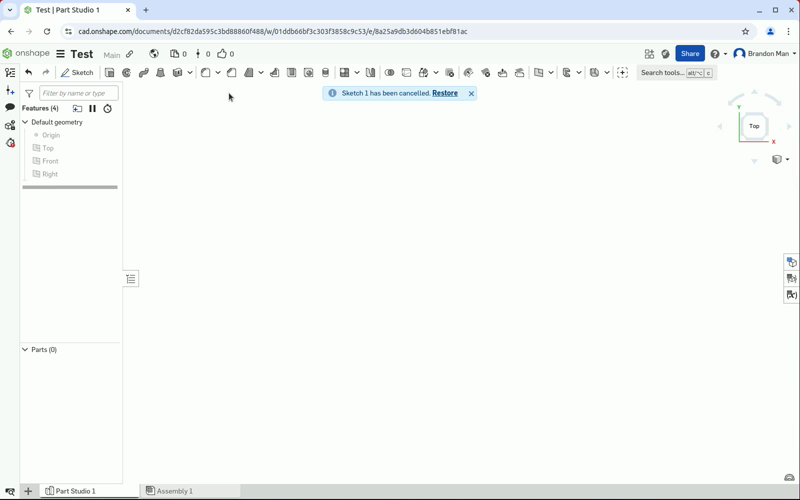
mouse_move(73, 352)
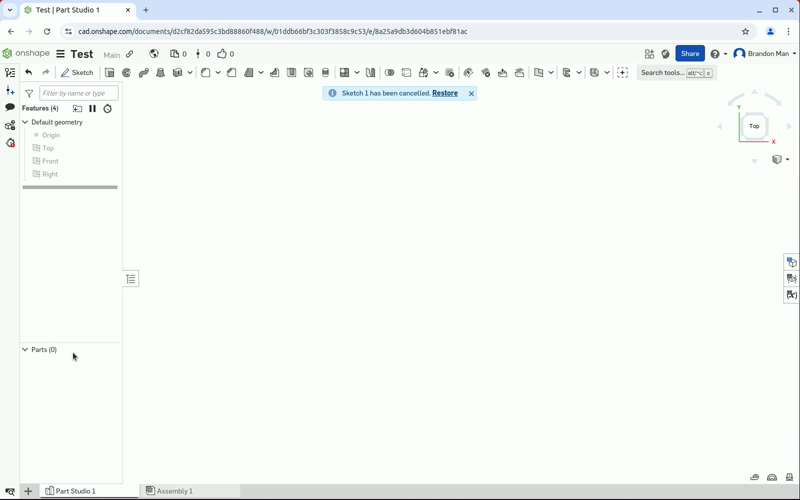
key(y)
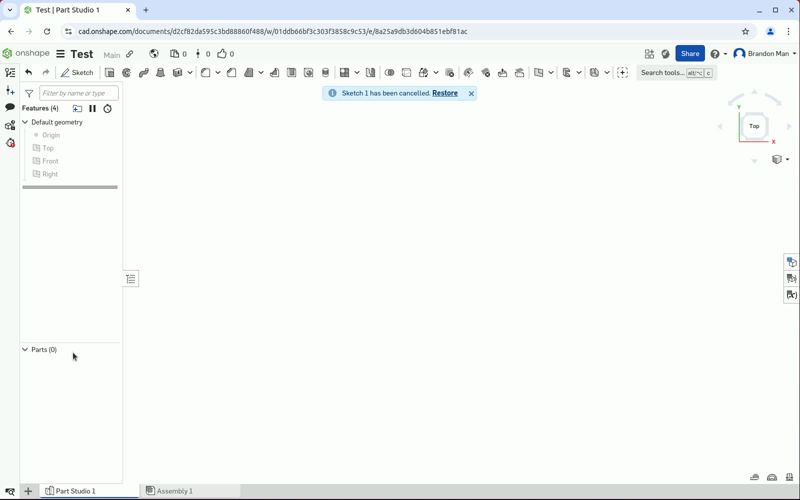
key(shift+p)
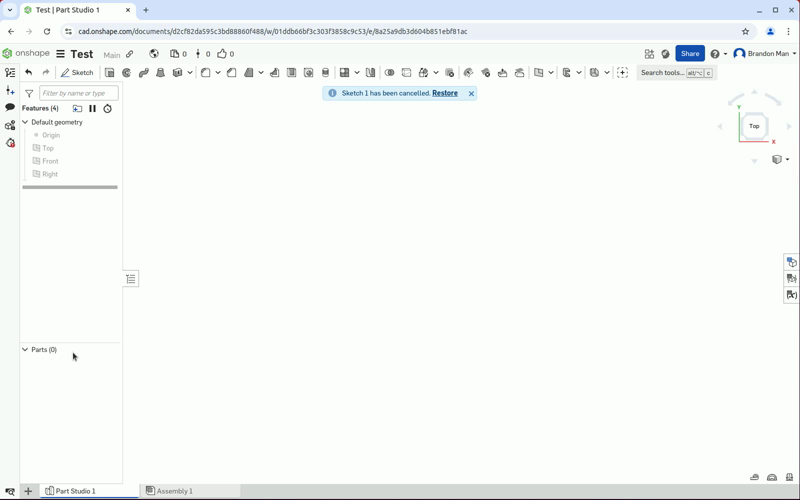
key(space)
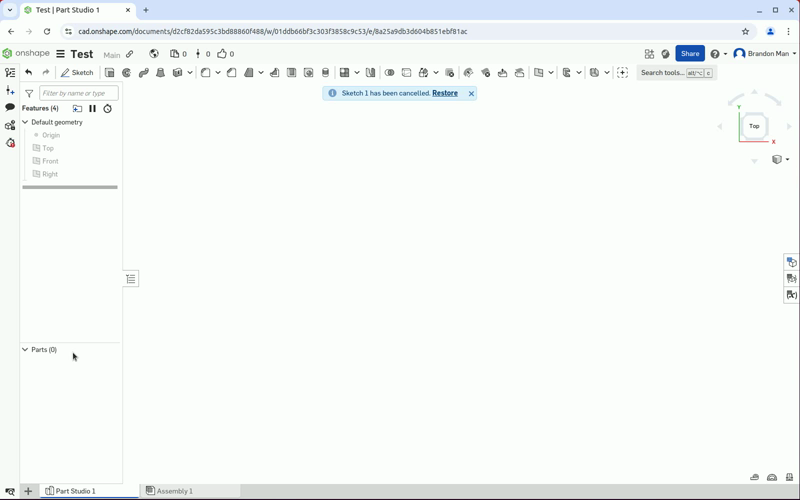
key_down(shift)
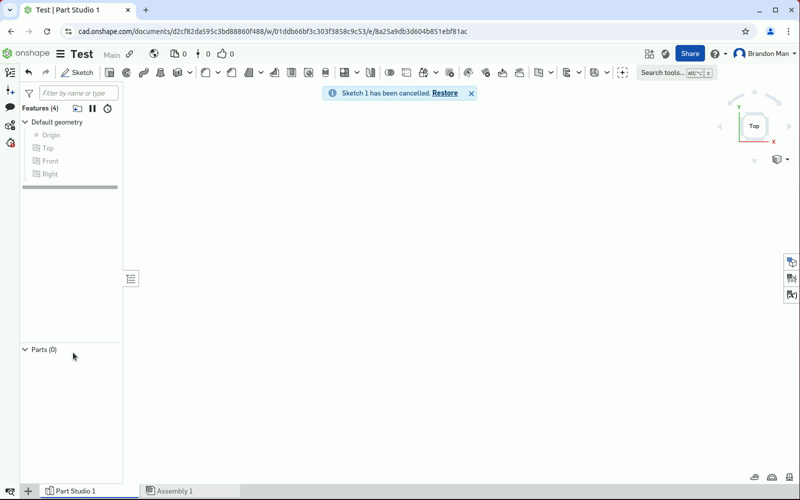
key(up)
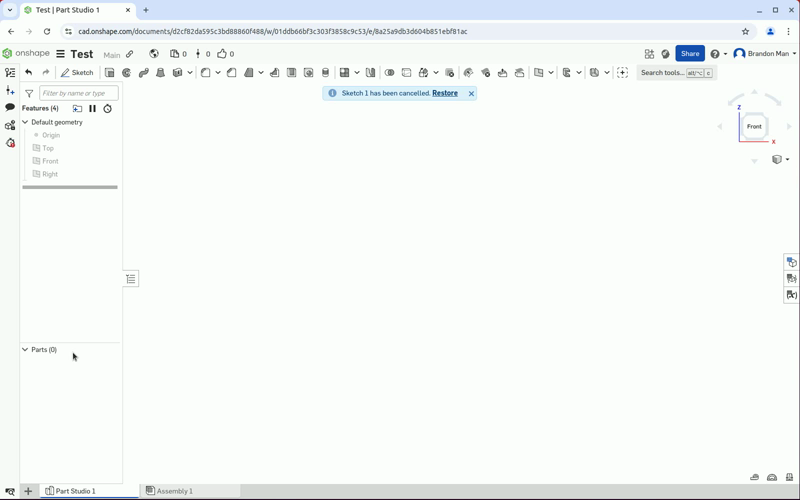
key_up(shift)
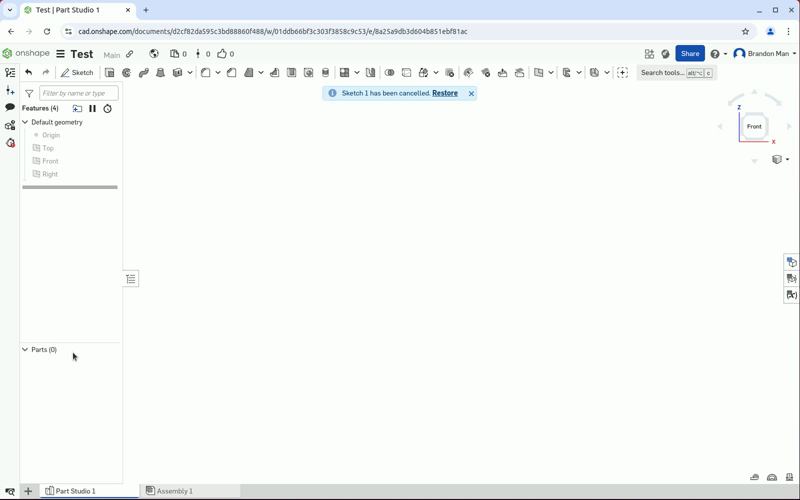
mouse_move(73, 352)
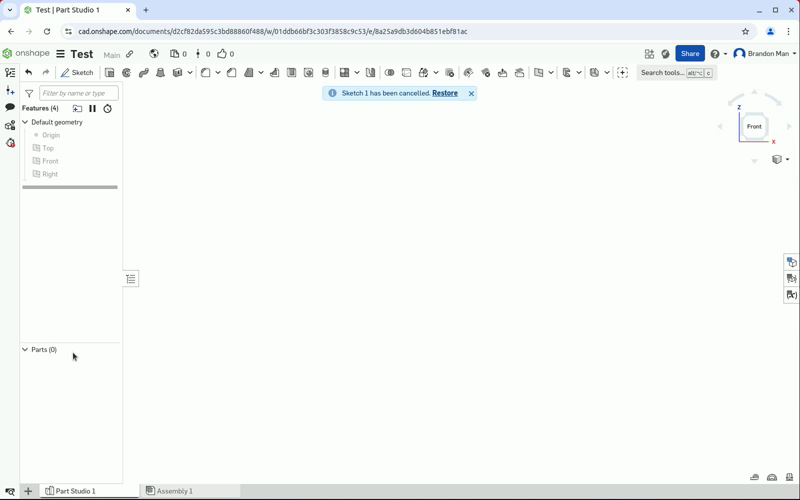
key(shift+y)
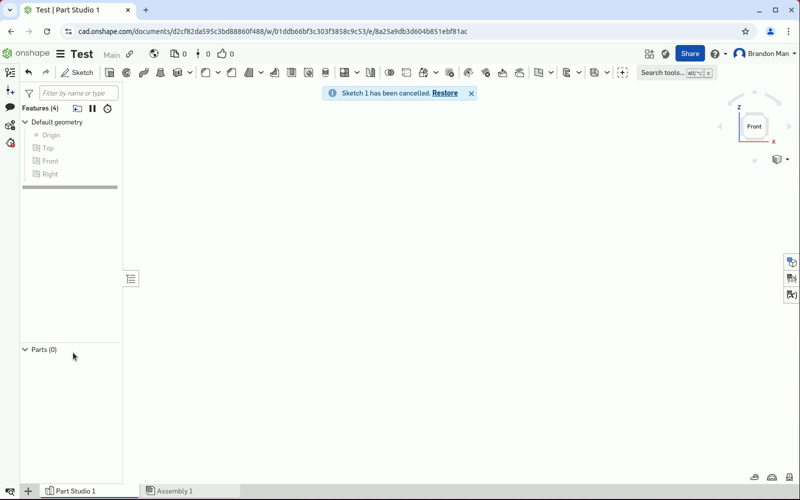
key(shift+s)
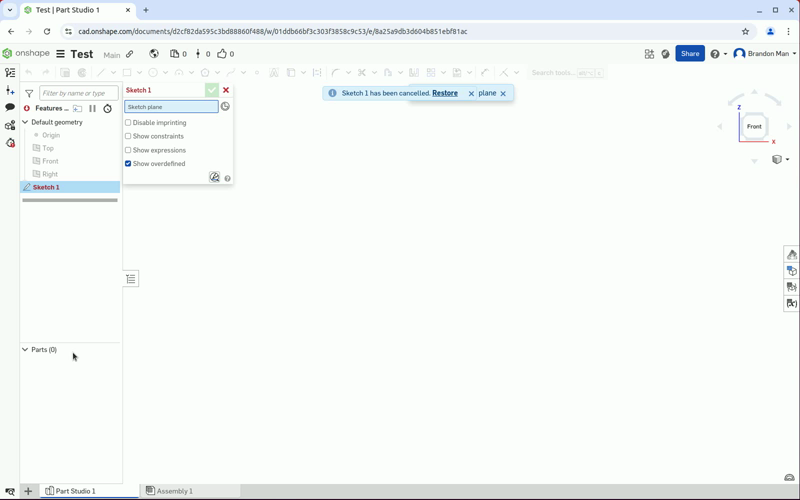
mouse_move(73, 163)
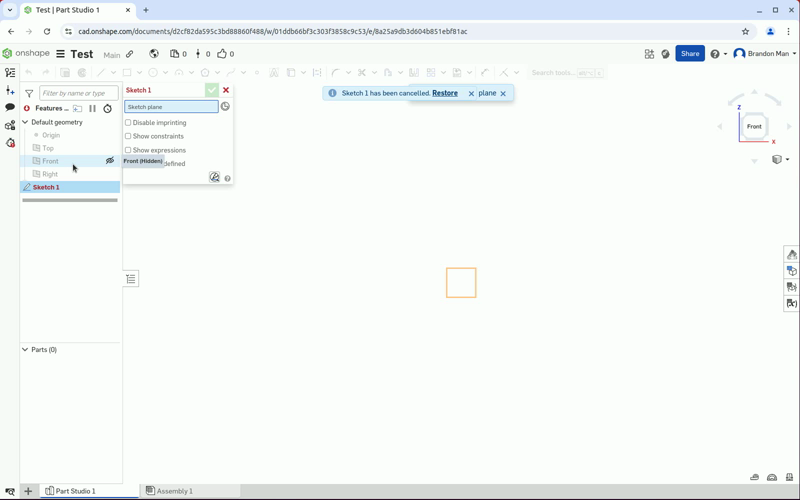
click(73, 163)
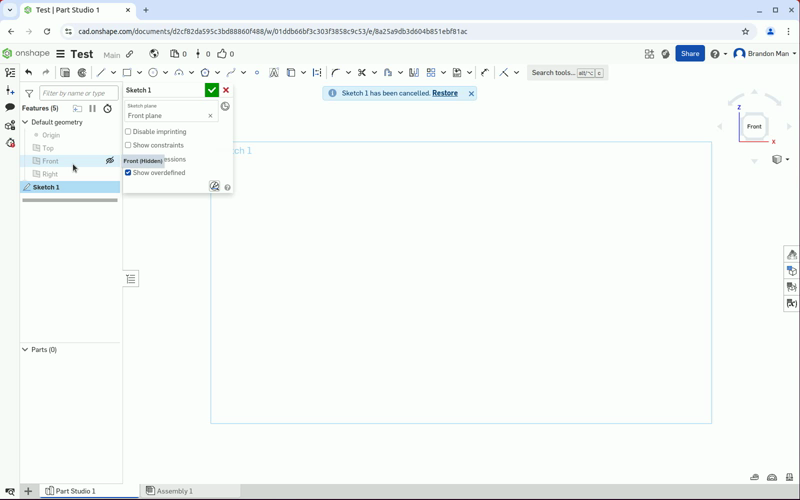
mouse_move(73, 352)
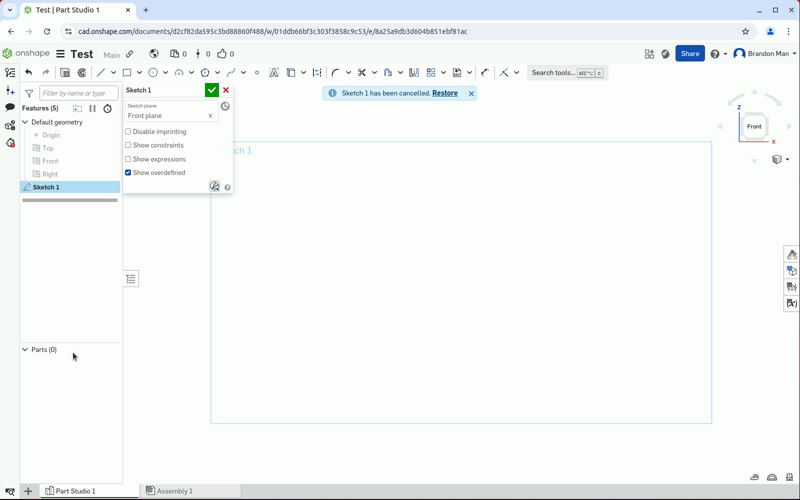
key(y)
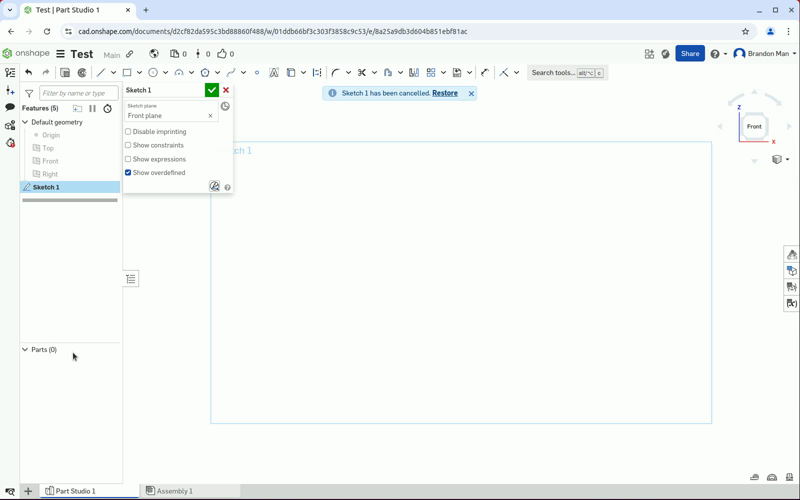
key(c)
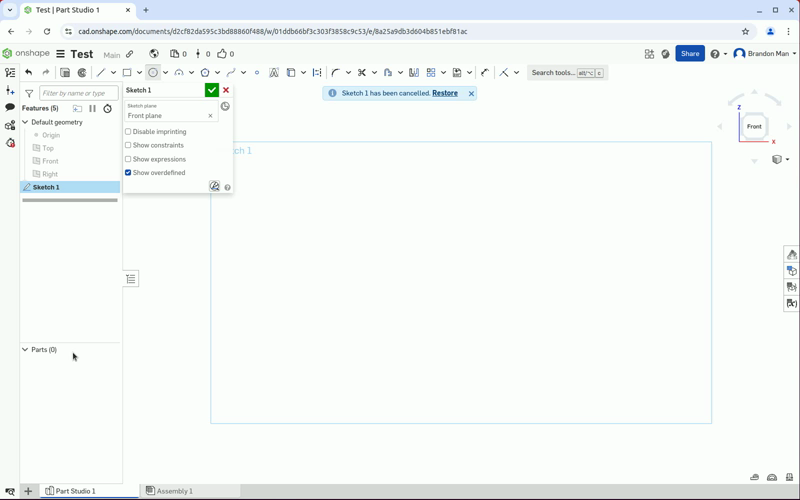
key_down(shift)
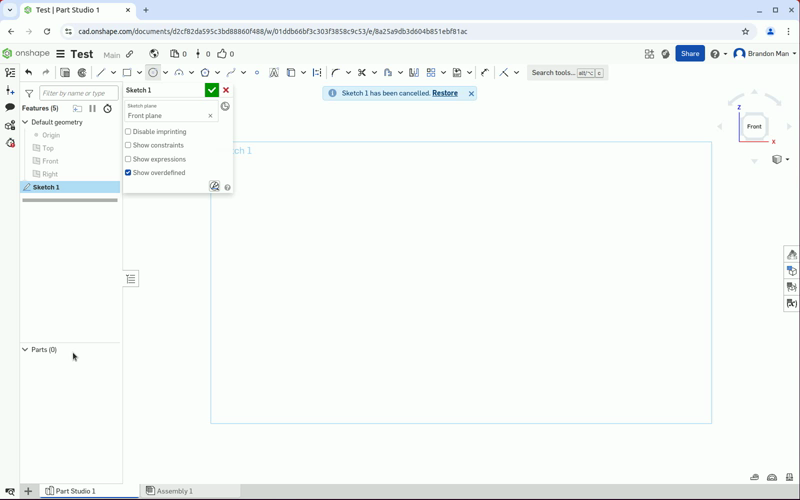
mouse_move(460, 282)
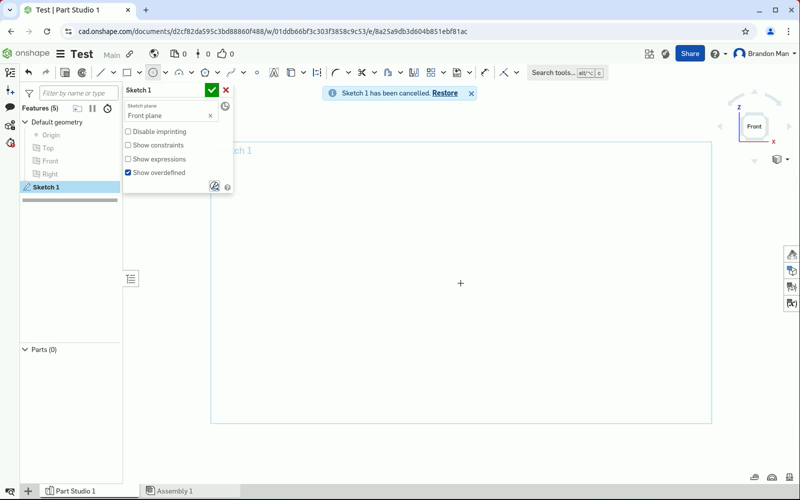
click(460, 282)
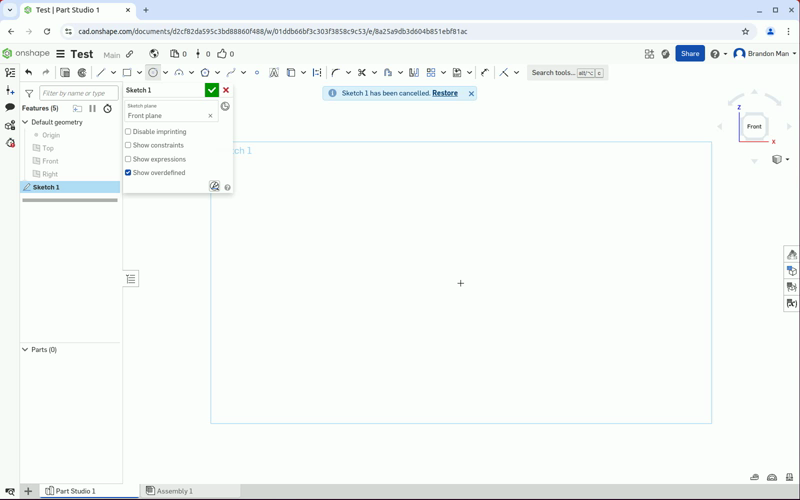
key_up(shift)
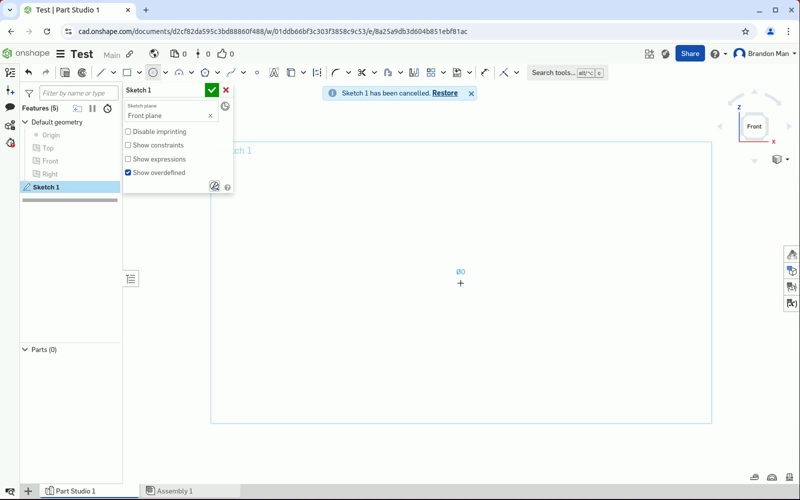
mouse_move(553, 282)
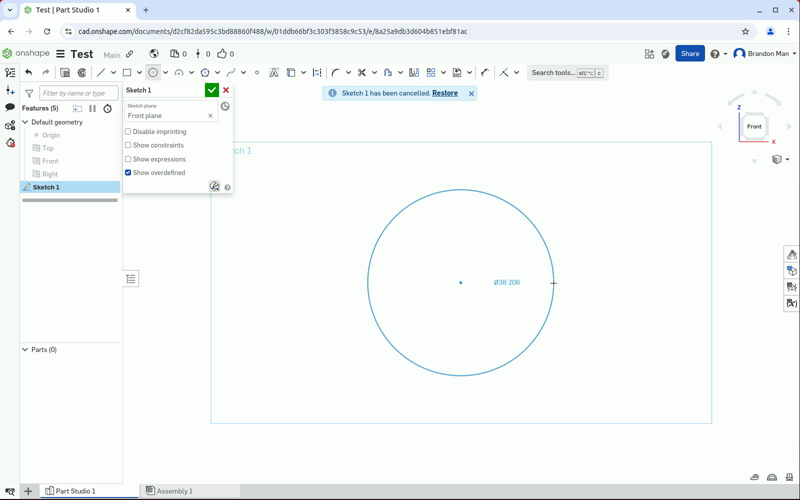
click(553, 282)
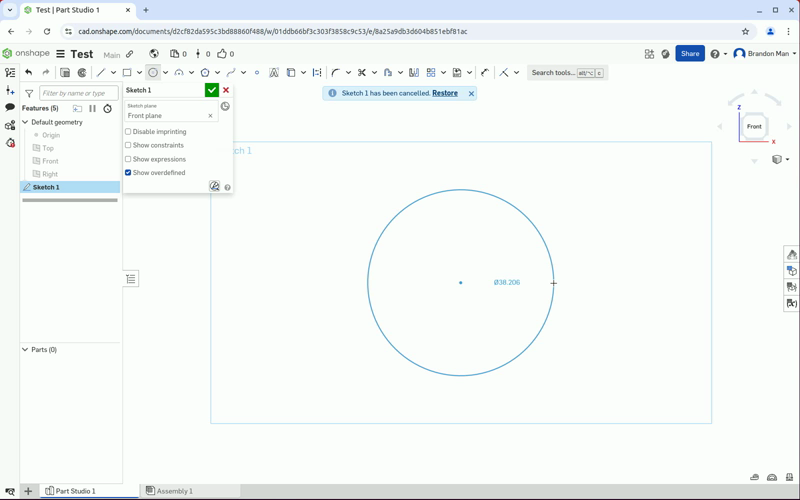
key(esc)
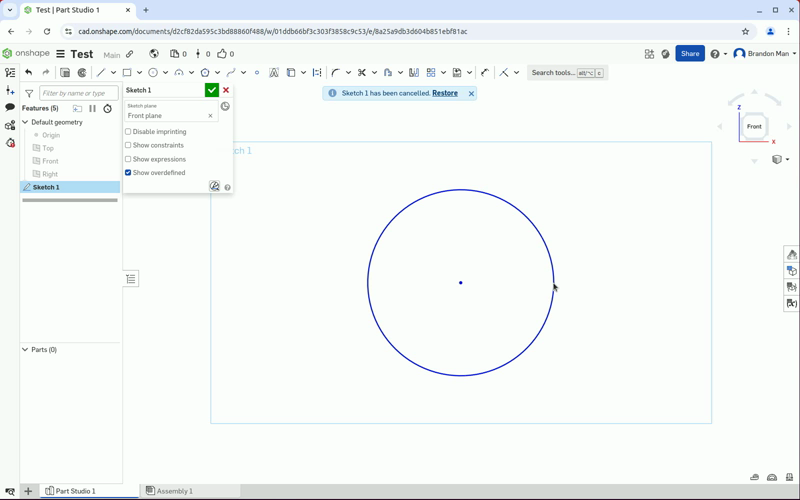
mouse_move(470, 240)
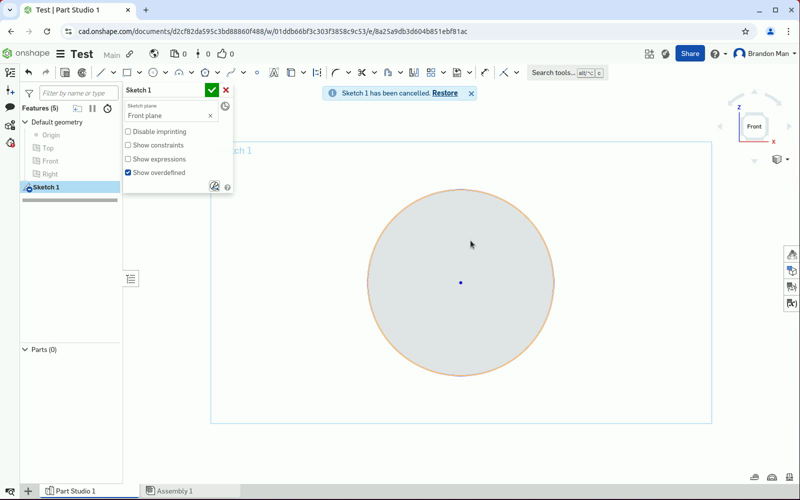
click(470, 240)
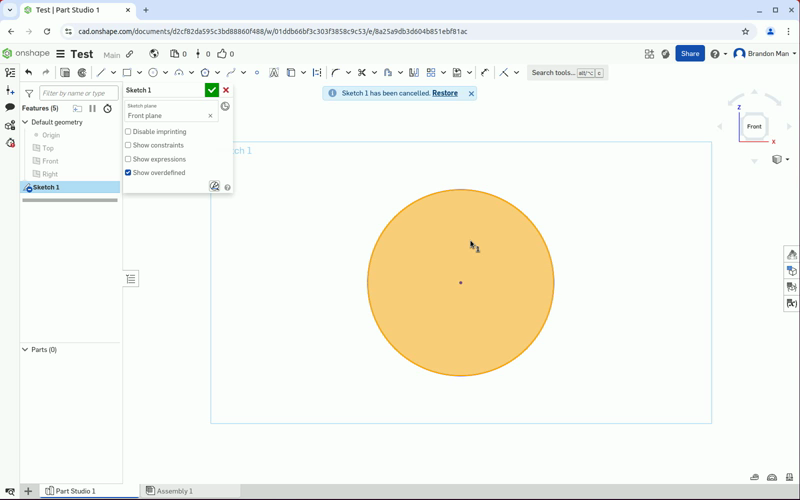
mouse_move(73, 352)
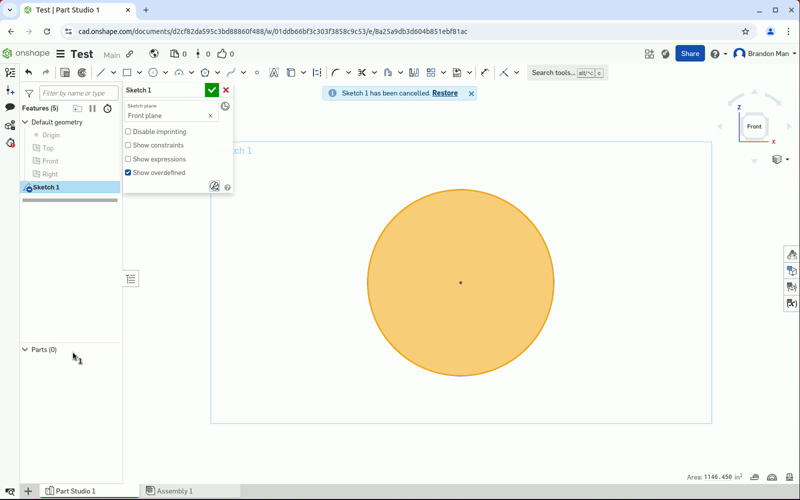
key(shift+y)
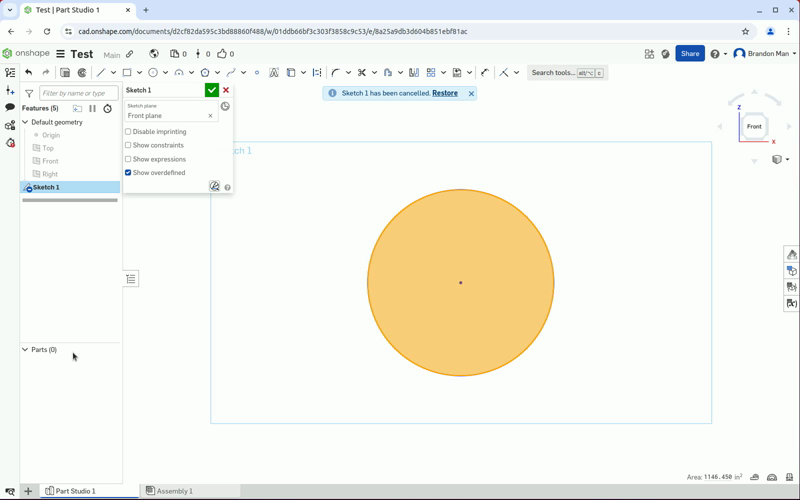
key(shift+e)
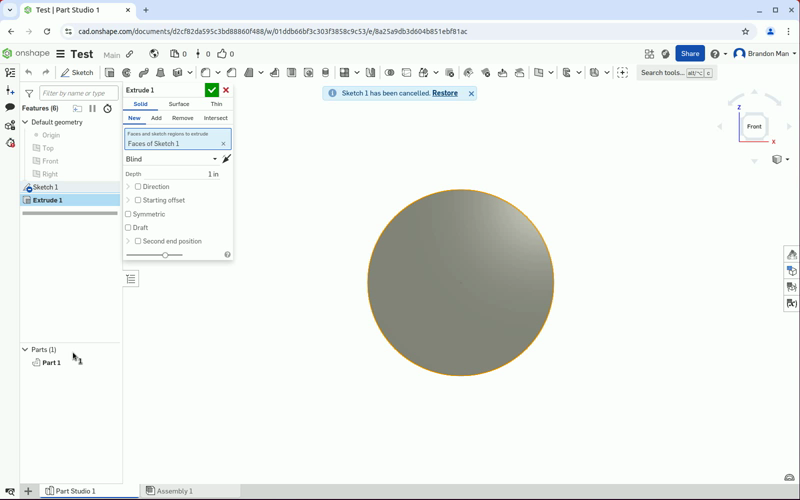
mouse_move(143, 106)
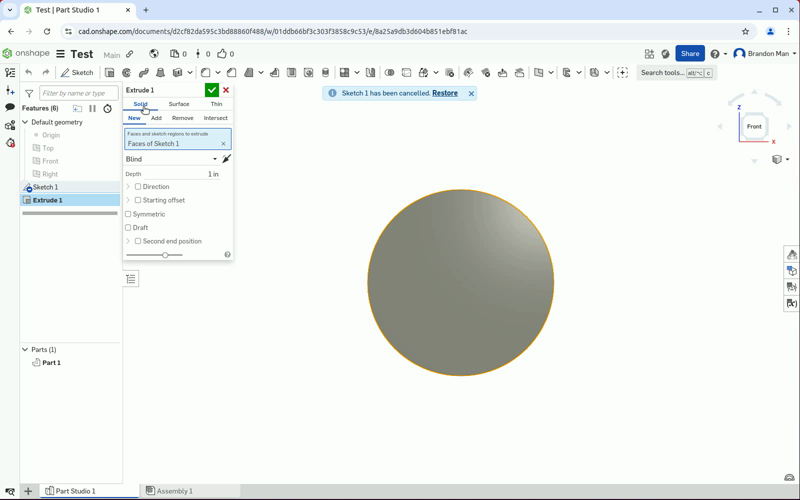
click(143, 106)
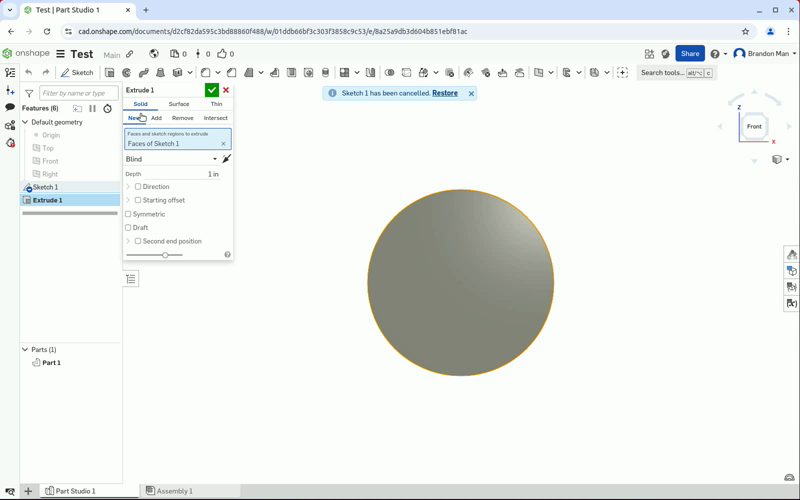
mouse_move(137, 120)
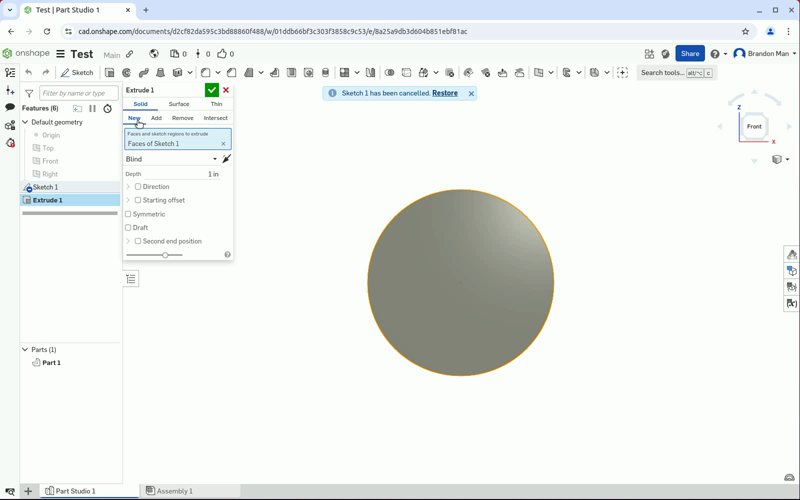
click(137, 120)
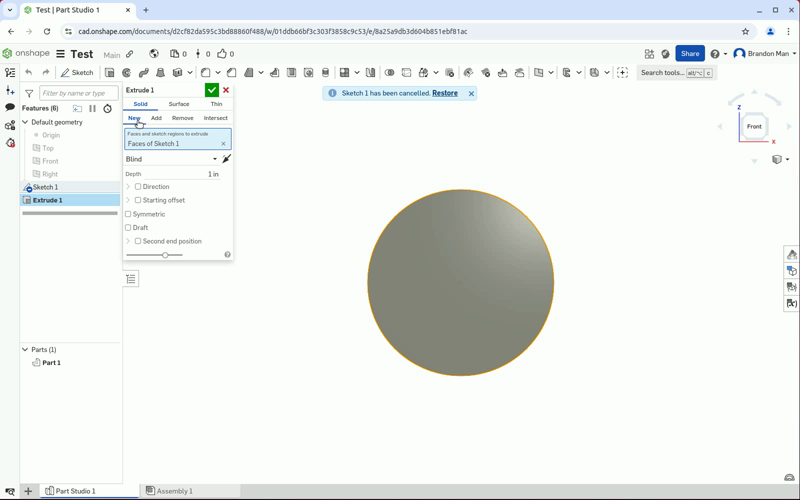
key(tab, 4)
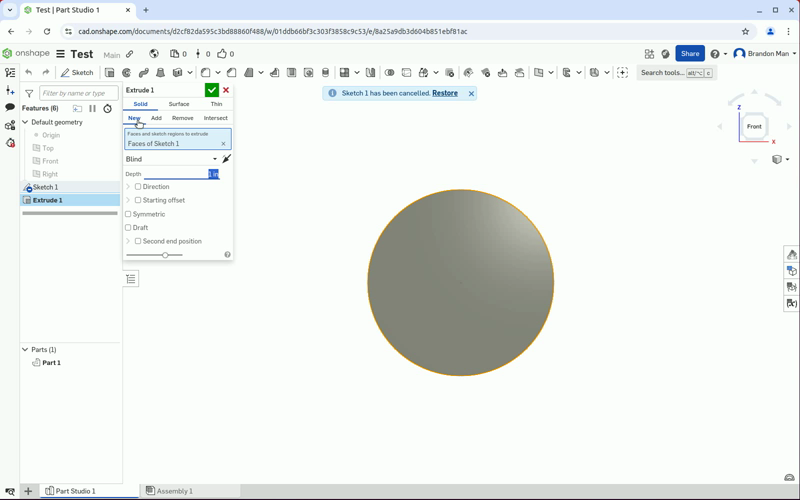
text(23.108)
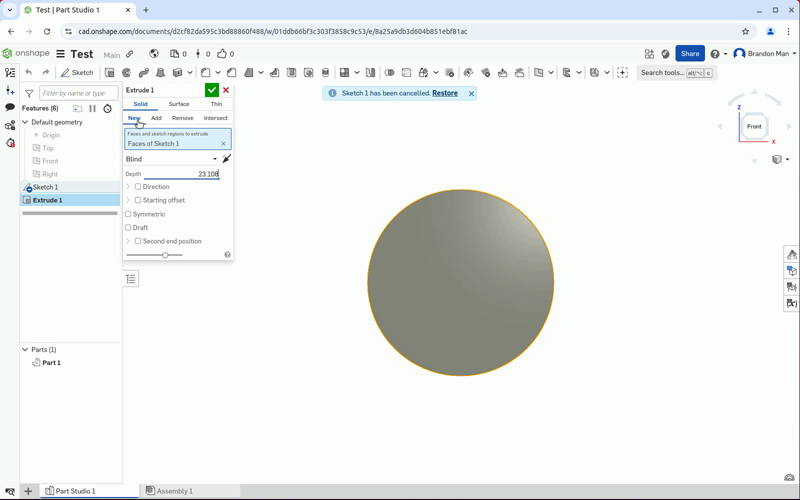
key(enter)
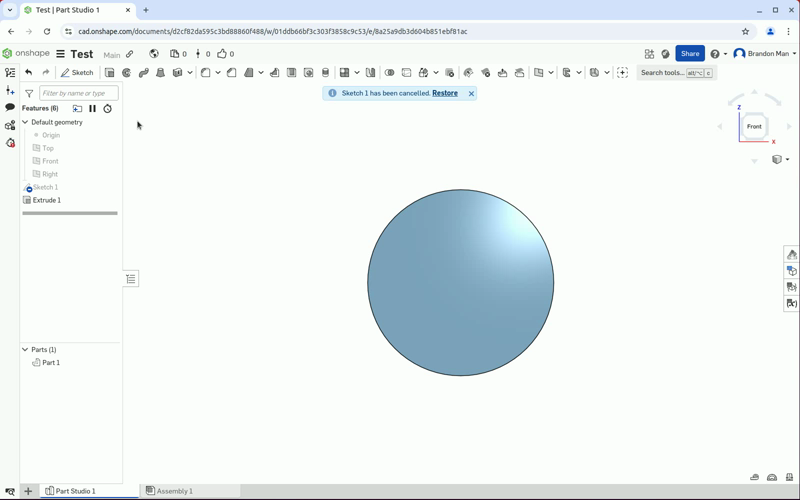
key(shift+h)
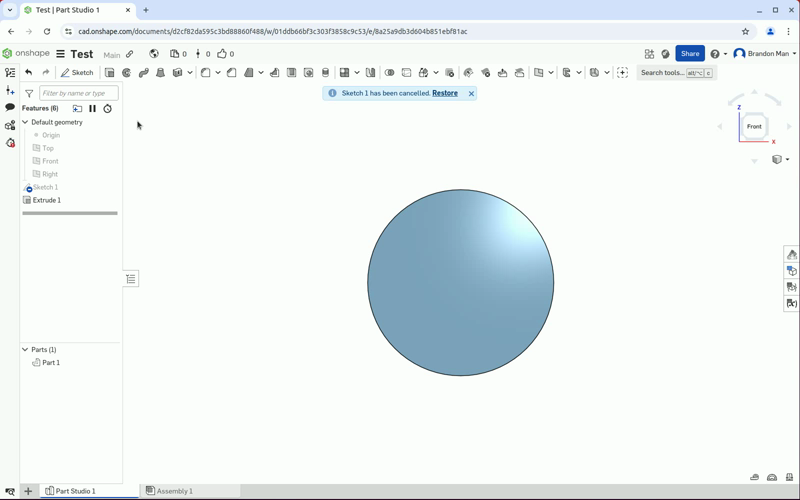
key(shift+h)
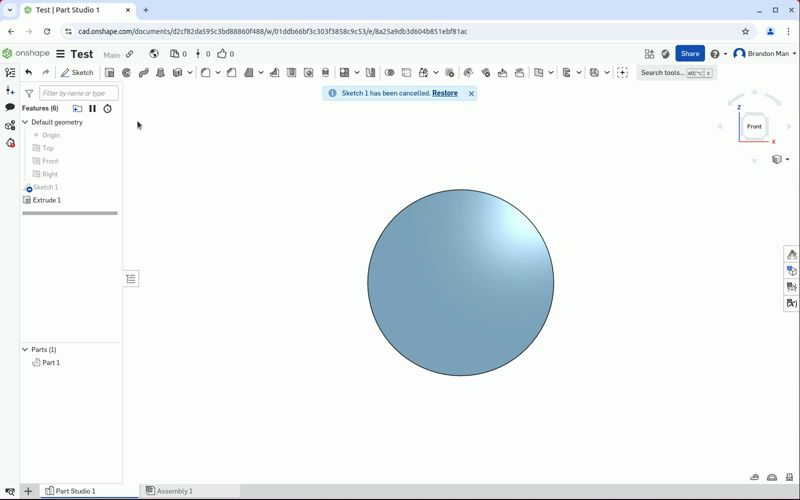
mouse_move(73, 189)
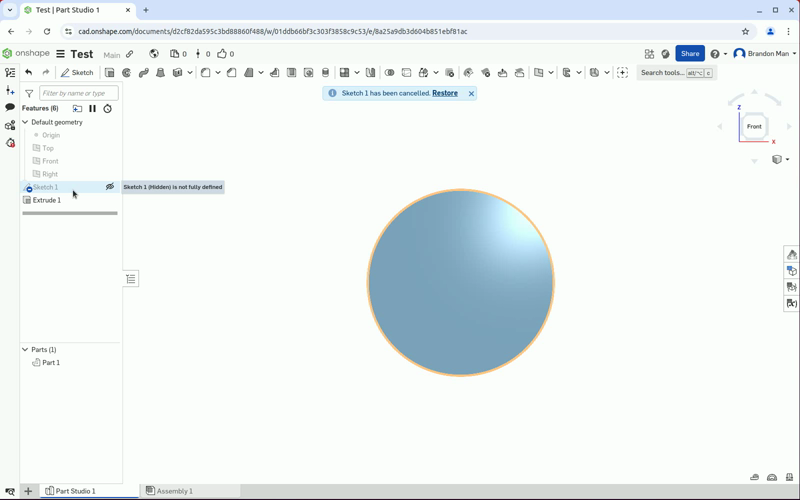
click(73, 189)
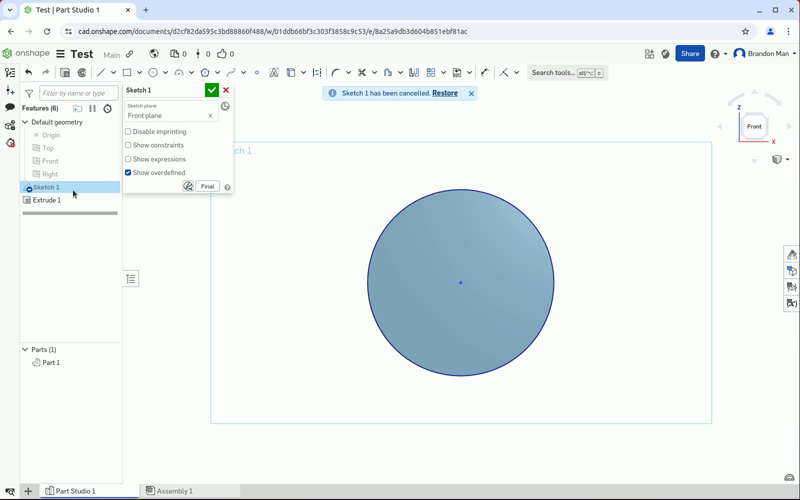
mouse_move(229, 92)
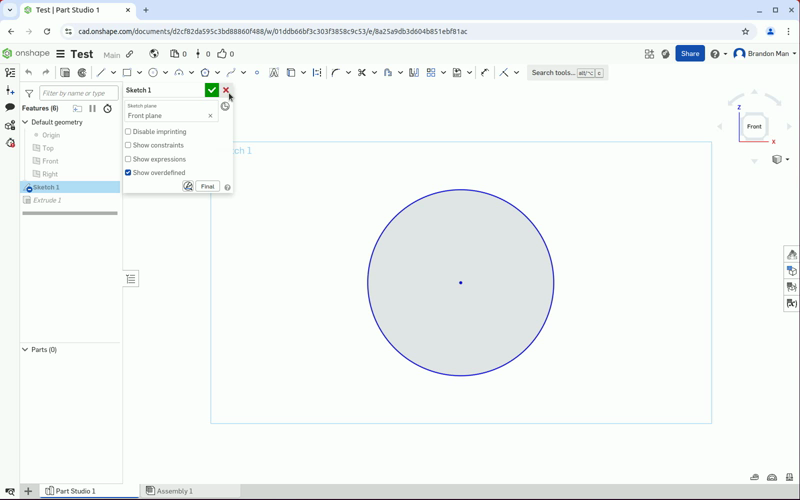
click(229, 92)
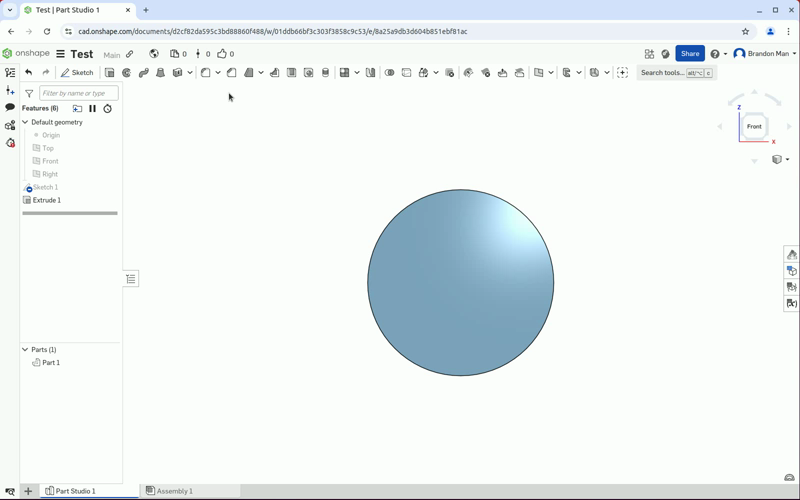
mouse_move(541, 75)
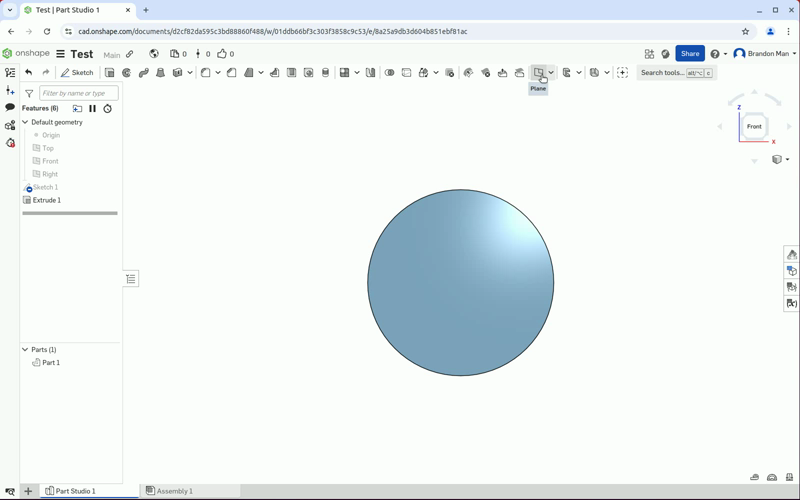
click(541, 75)
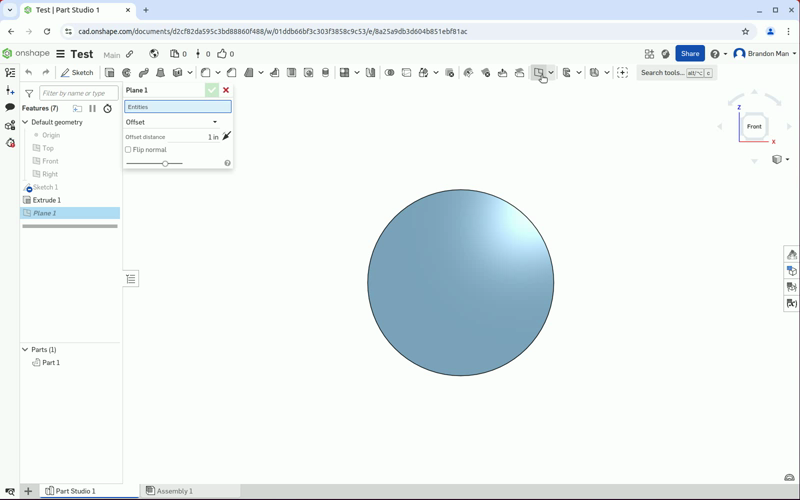
mouse_move(73, 163)
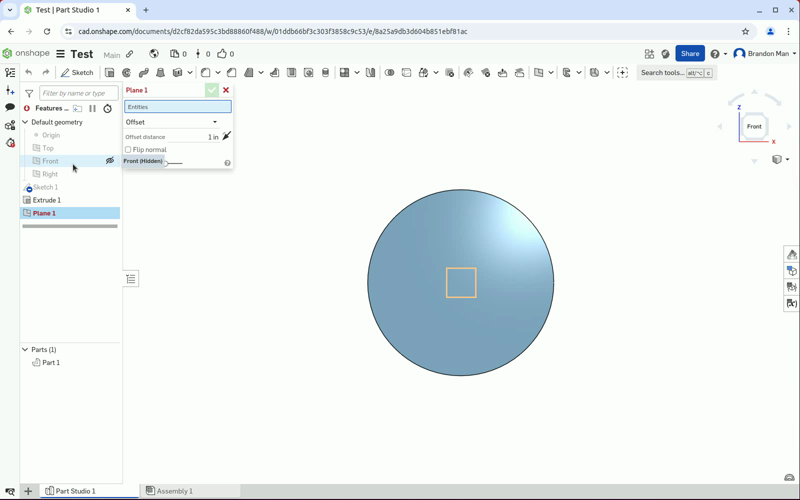
click(73, 163)
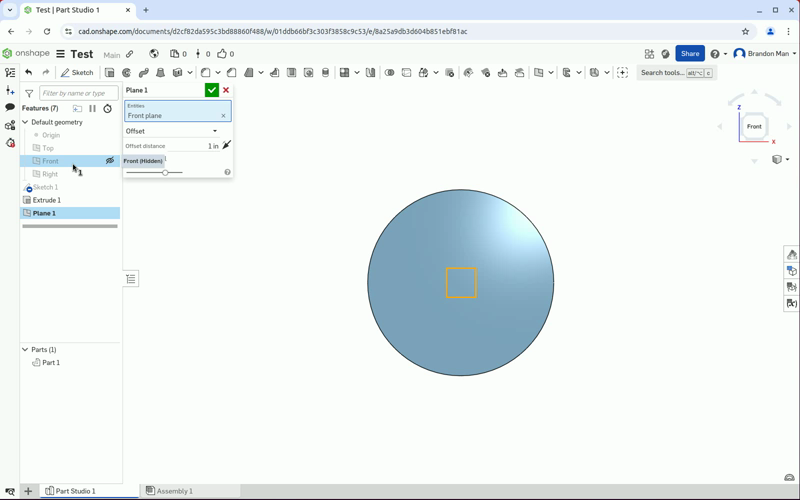
key(tab, 2)
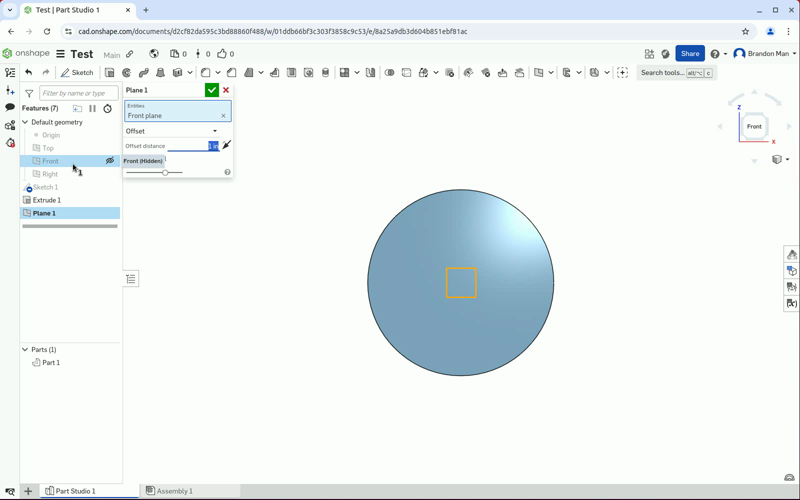
text(23.108)
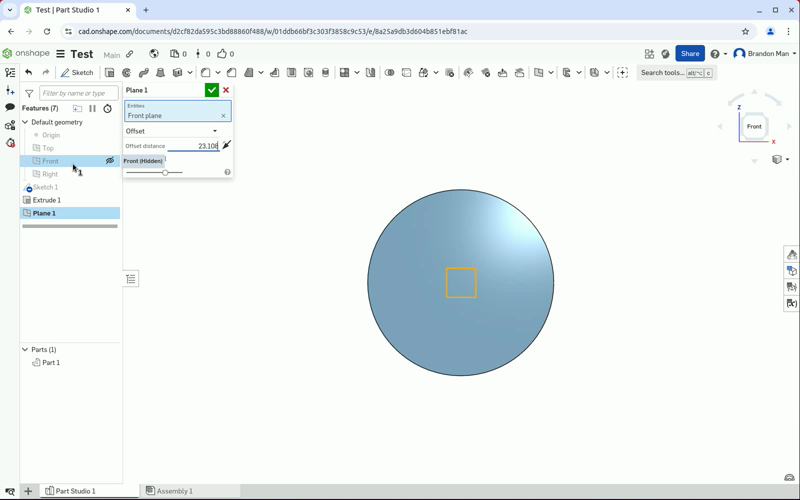
key(enter, 2)
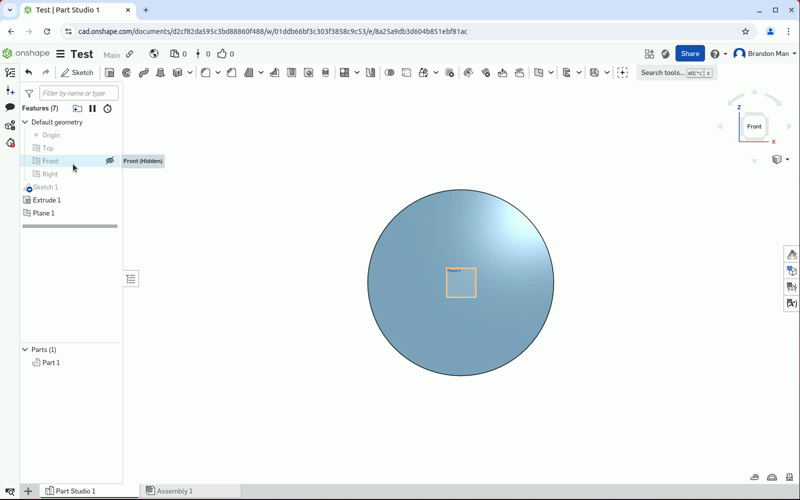
key(shift+s)
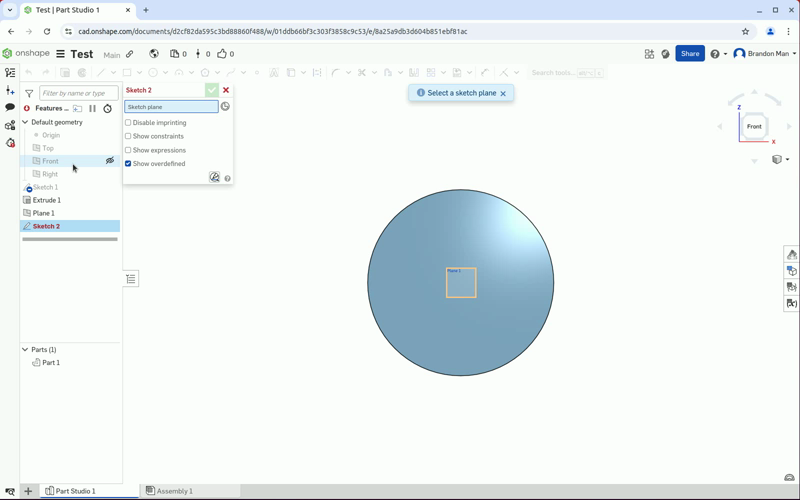
mouse_move(73, 215)
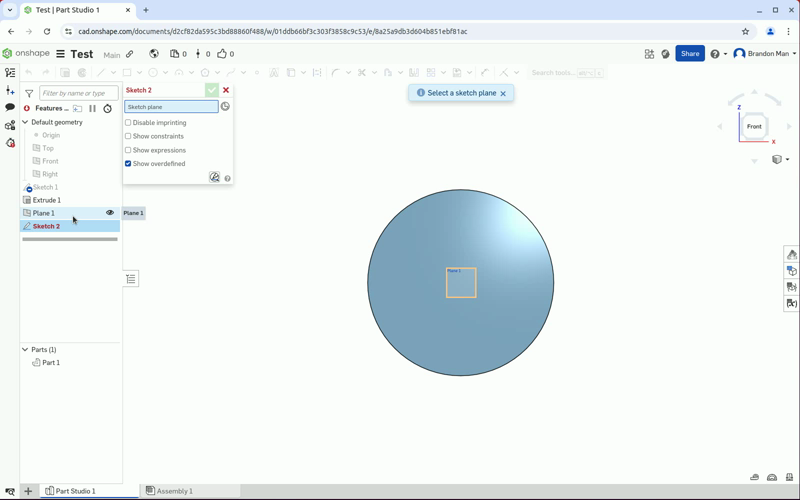
click(73, 215)
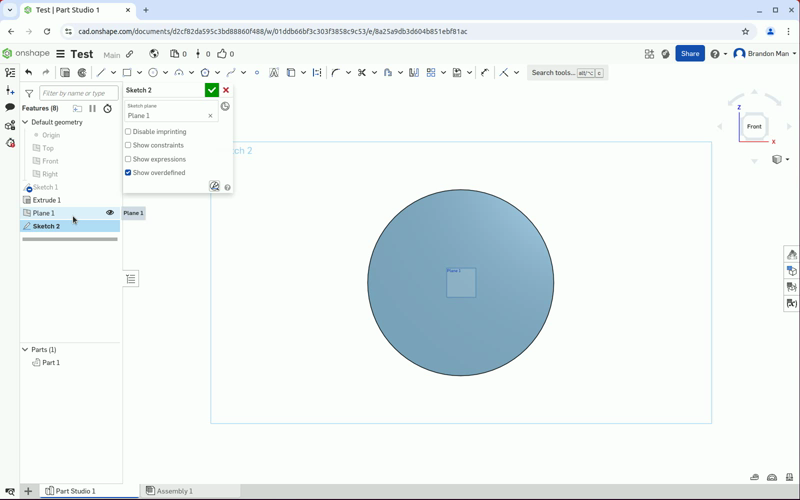
mouse_move(73, 352)
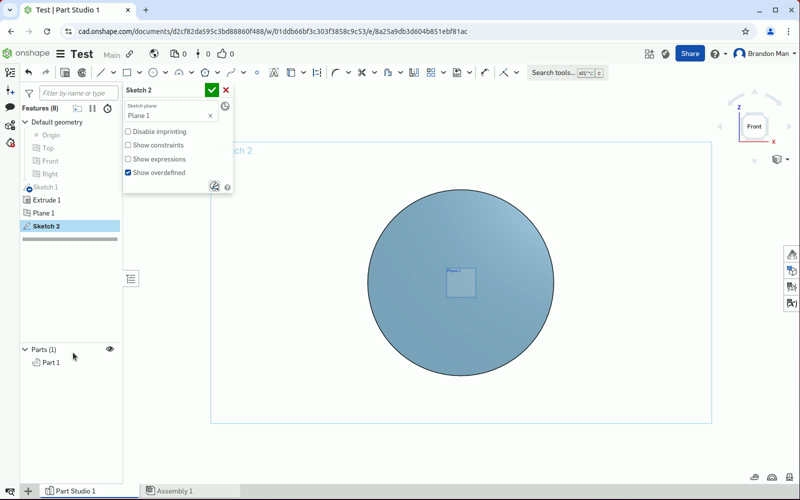
key(y)
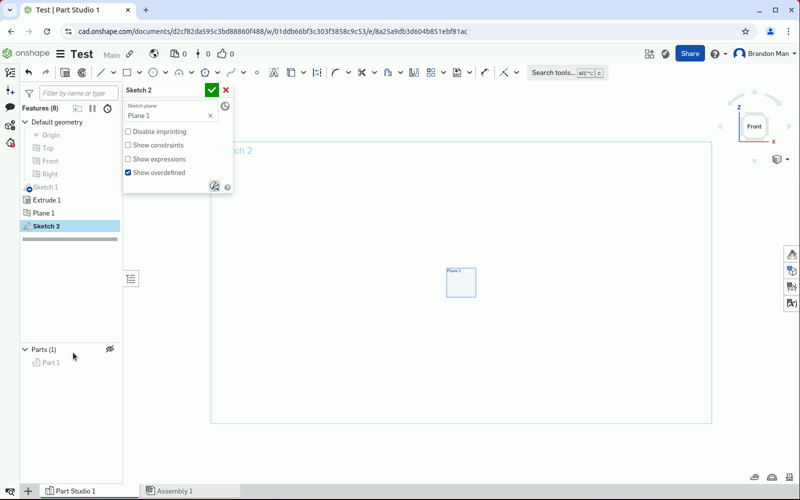
key(c)
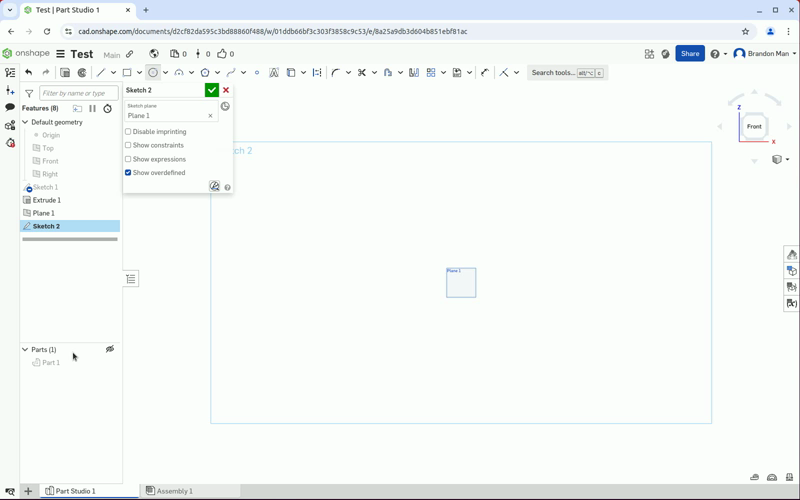
key_down(shift)
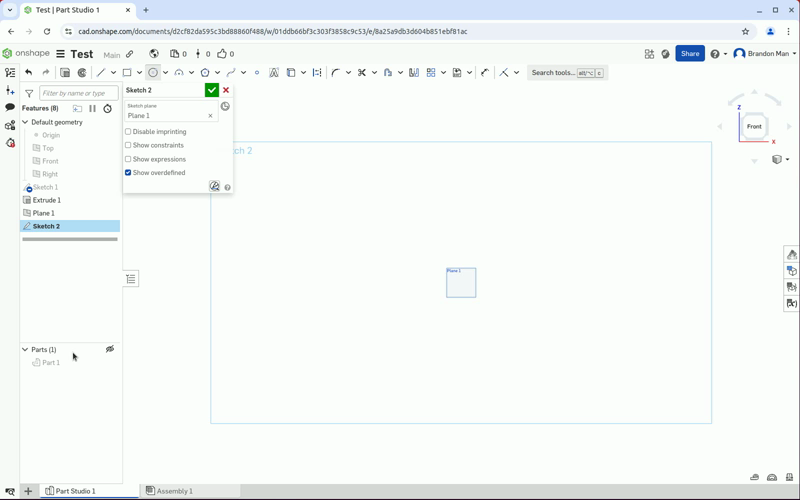
mouse_move(461, 282)
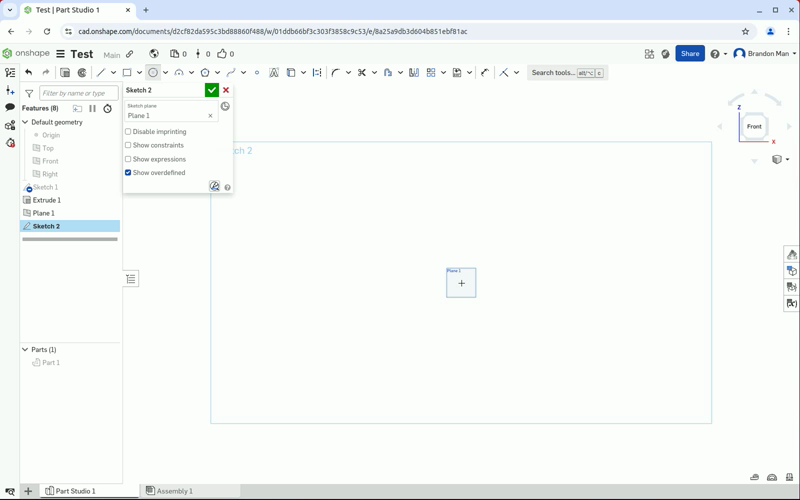
click(461, 282)
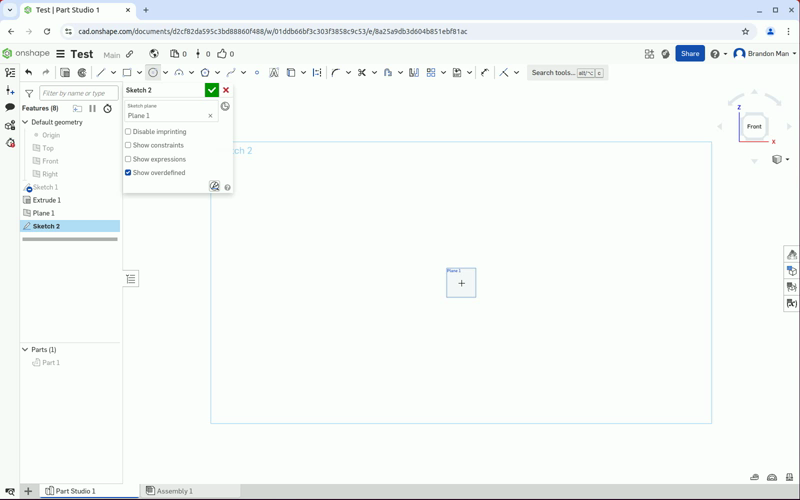
key_up(shift)
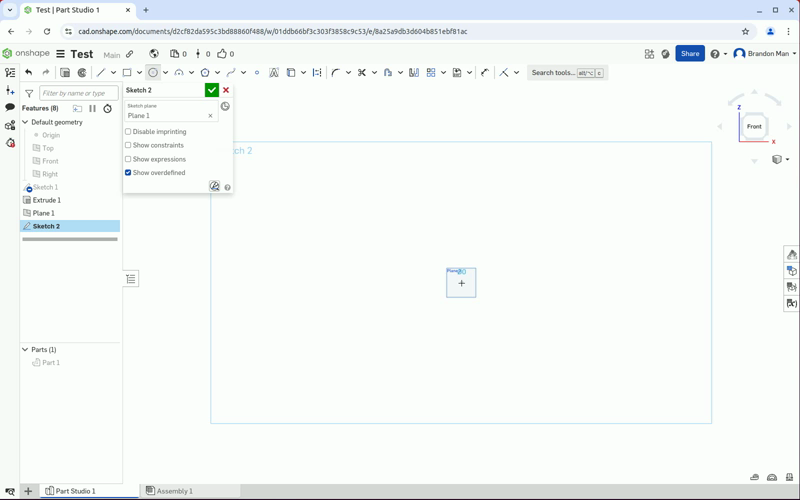
mouse_move(525, 282)
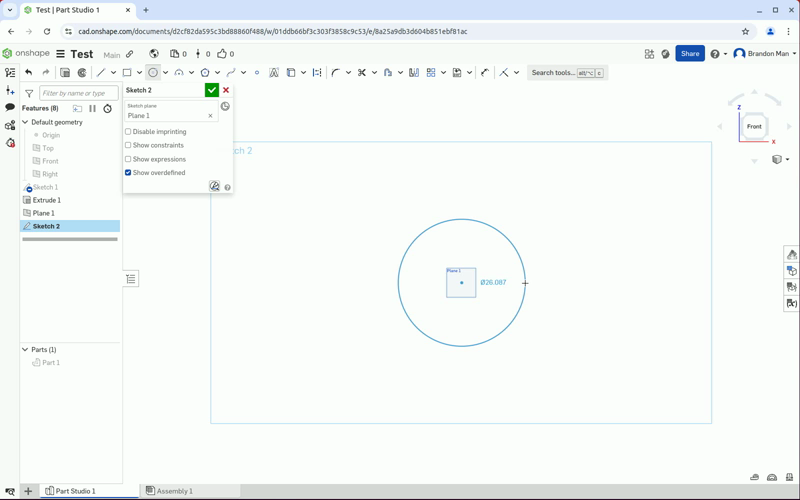
click(525, 282)
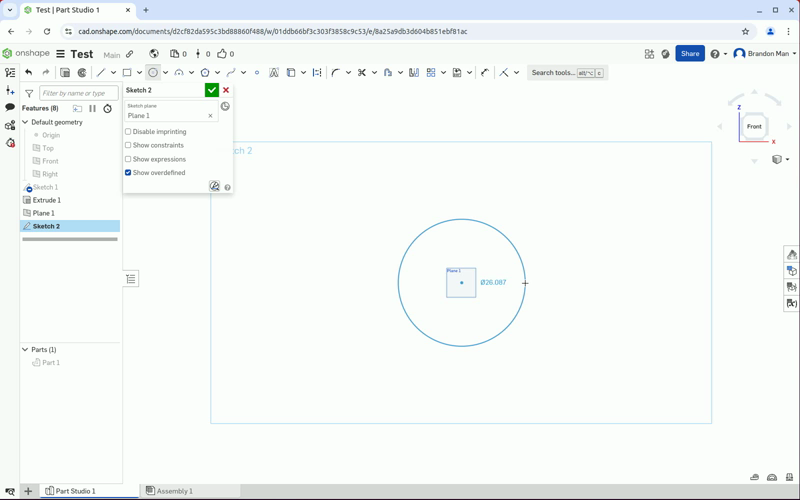
key(esc)
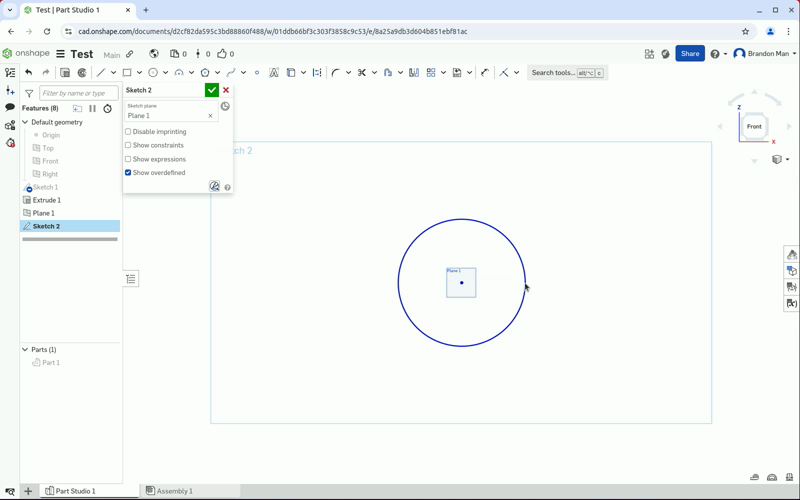
mouse_move(450, 298)
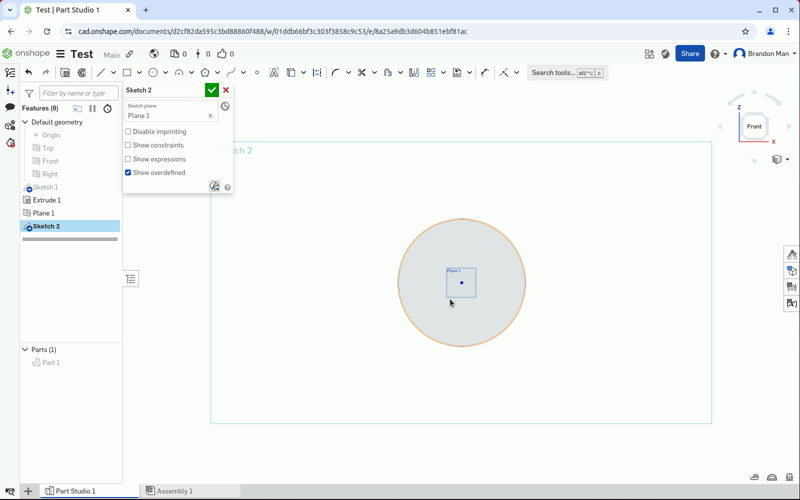
click(450, 298)
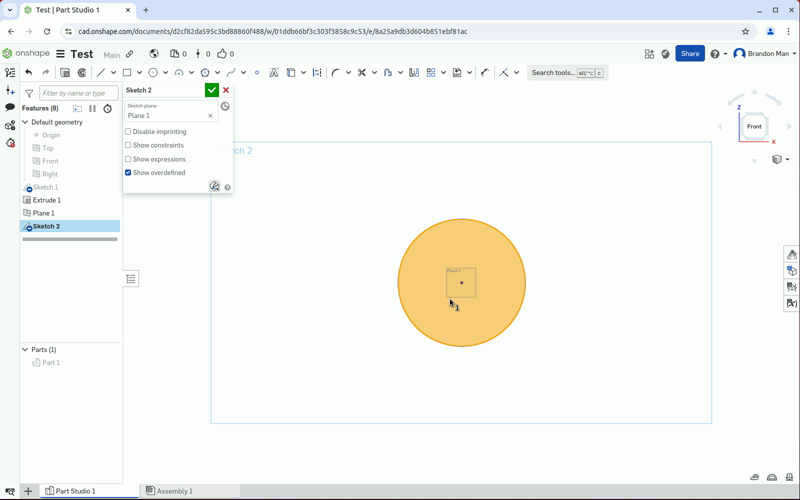
mouse_move(73, 352)
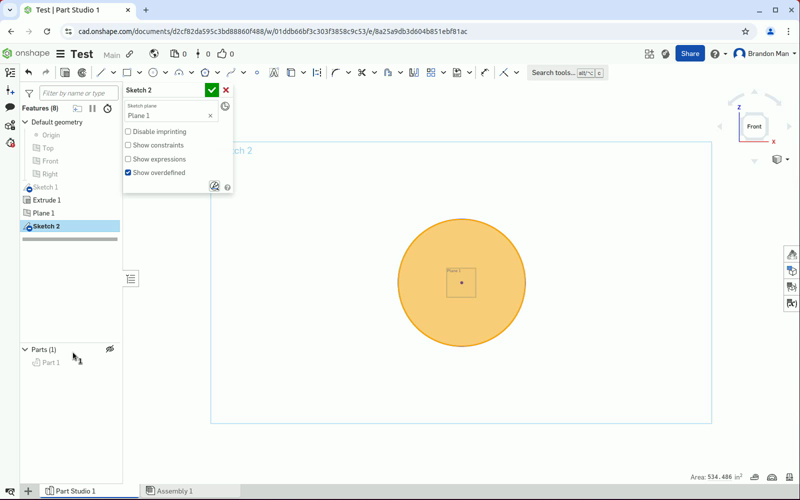
key(shift+y)
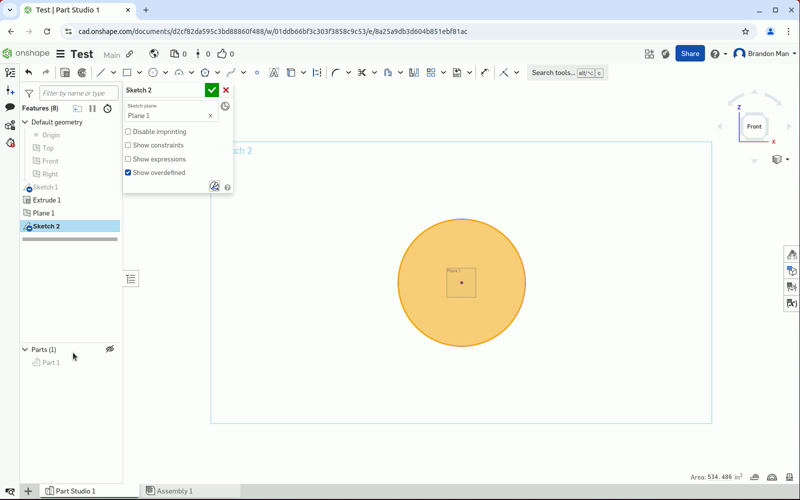
key(shift+e)
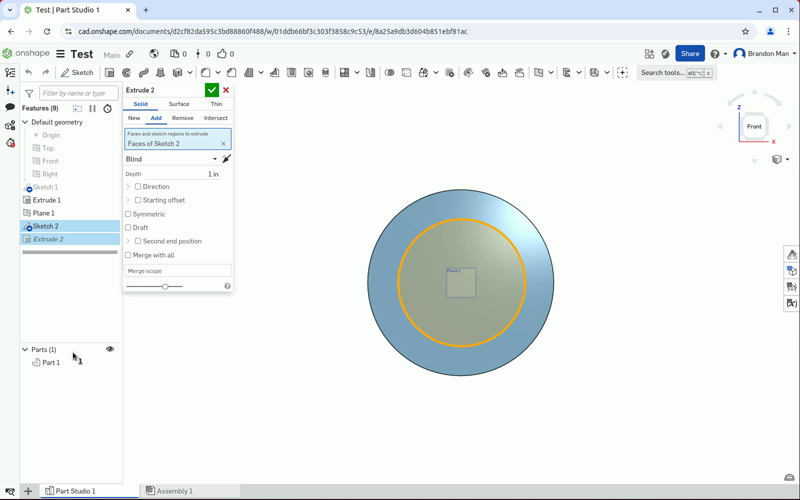
mouse_move(143, 106)
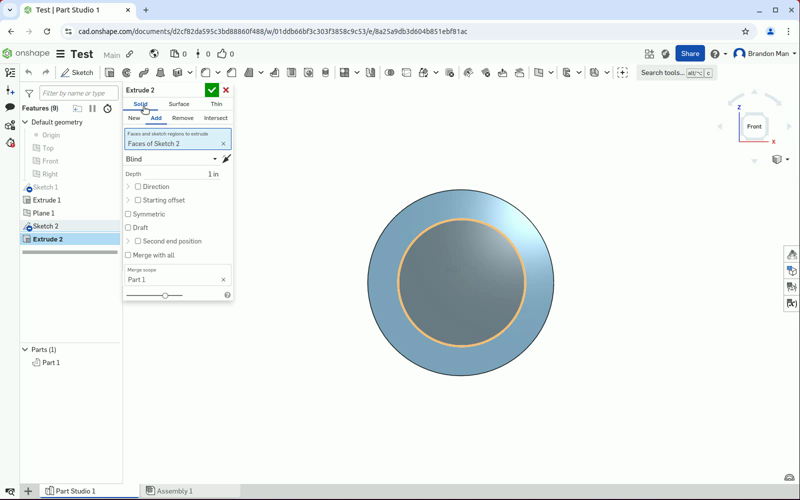
click(143, 106)
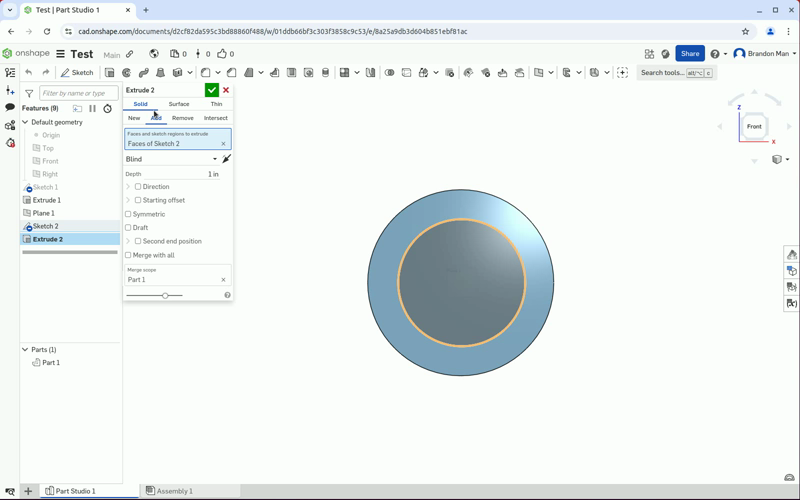
mouse_move(186, 120)
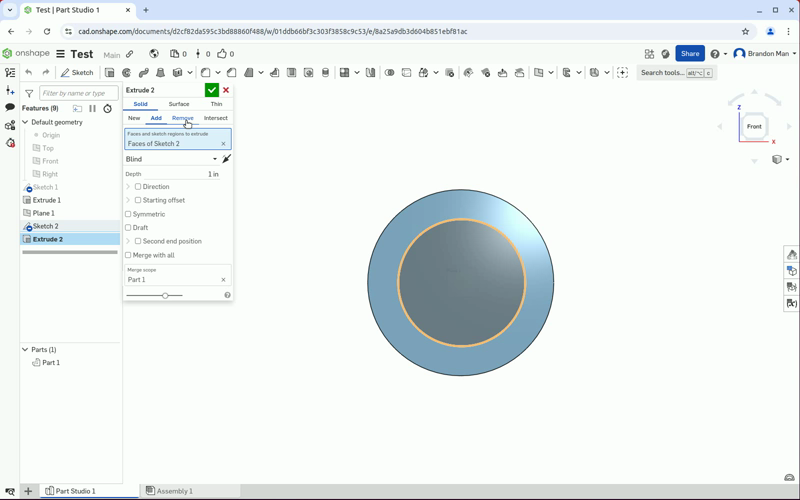
click(186, 120)
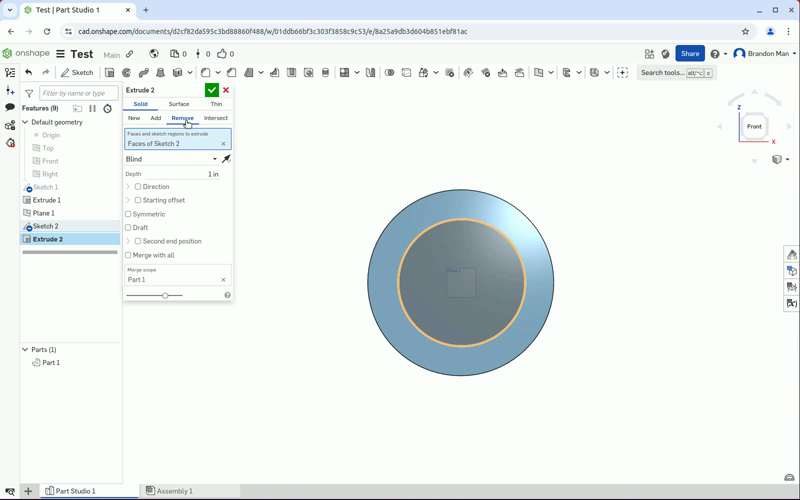
key(tab, 4)
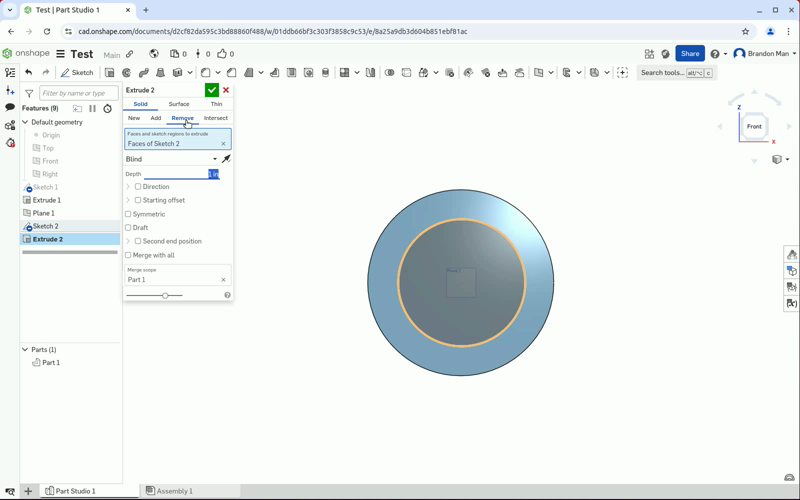
text(16.85)
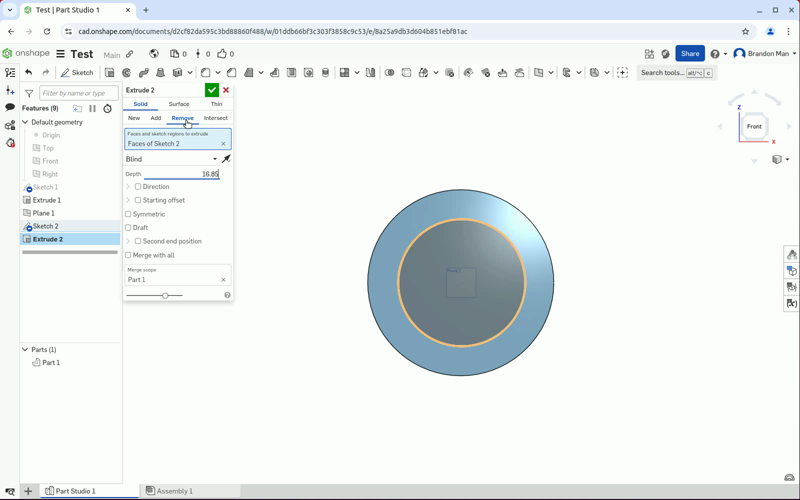
key(tab, 6)
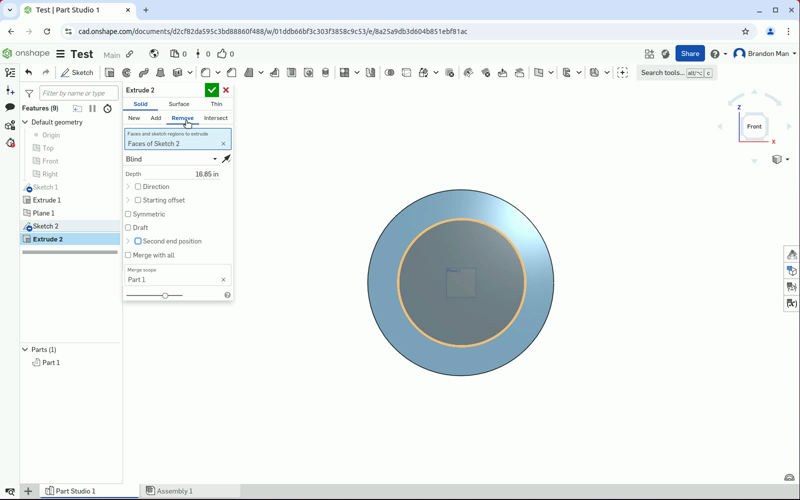
key(space)
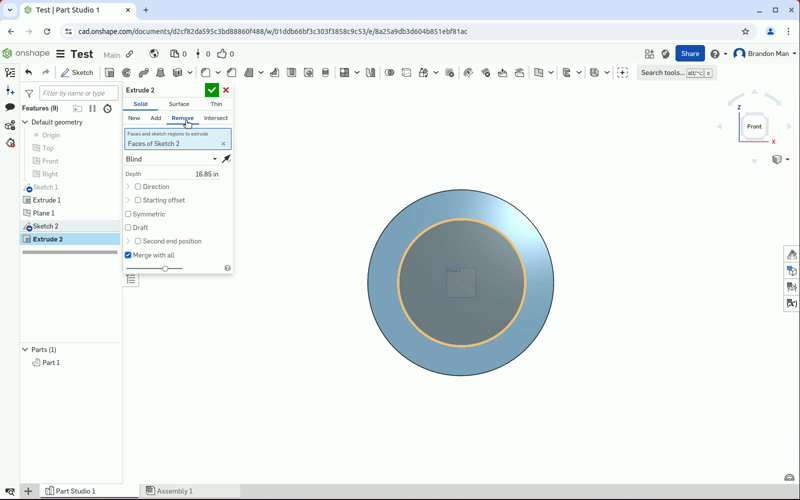
key(enter)
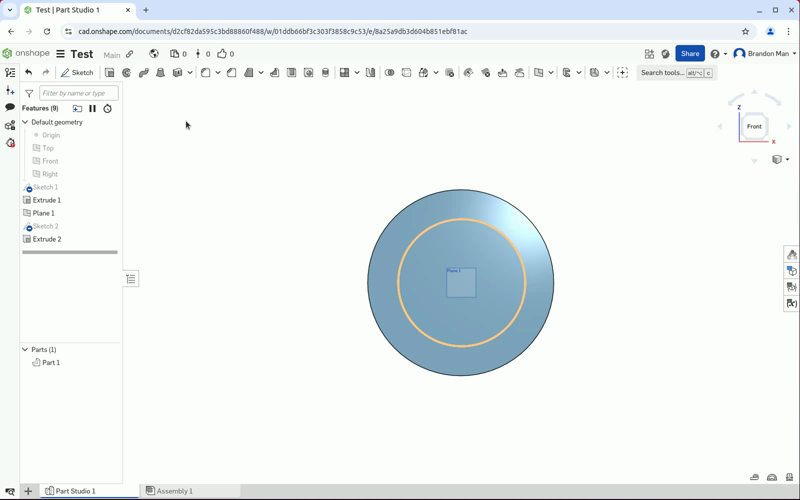
key(shift+h)
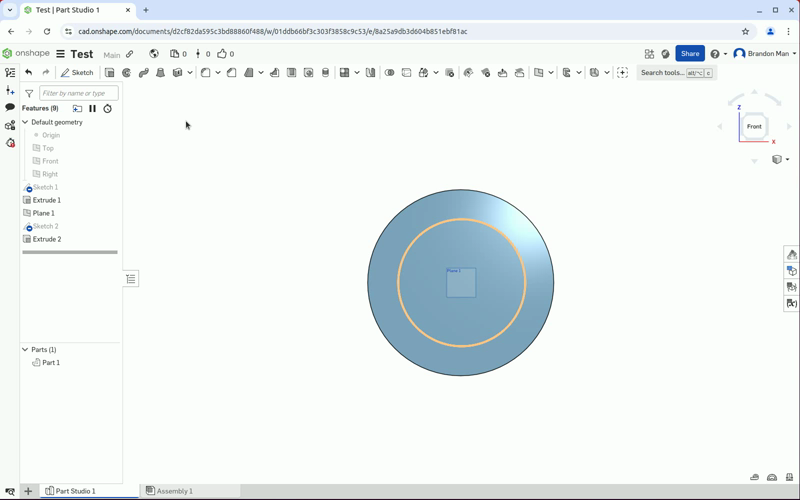
key(shift+h)
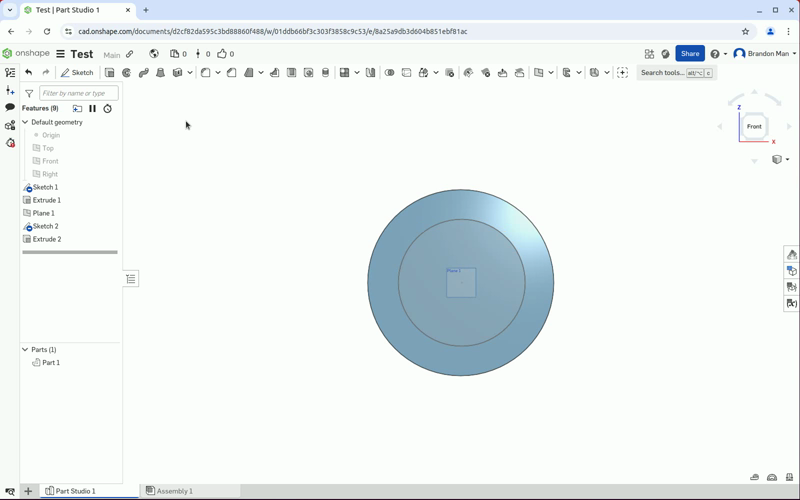
key(shift+7)
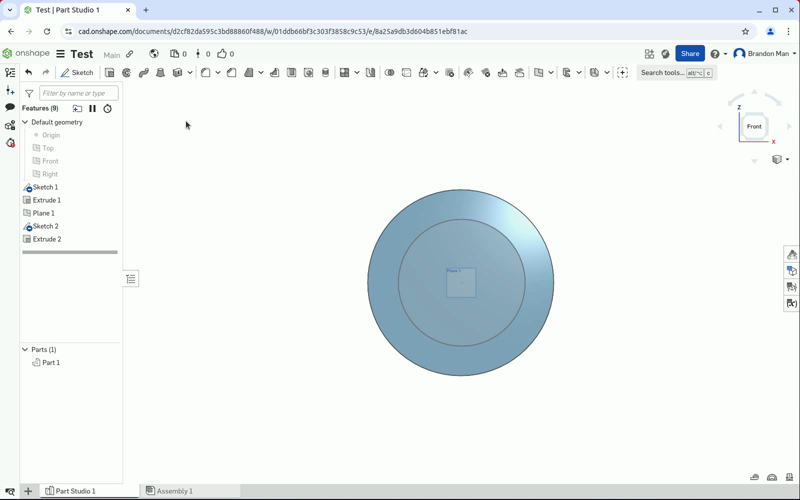
key(left, 2)
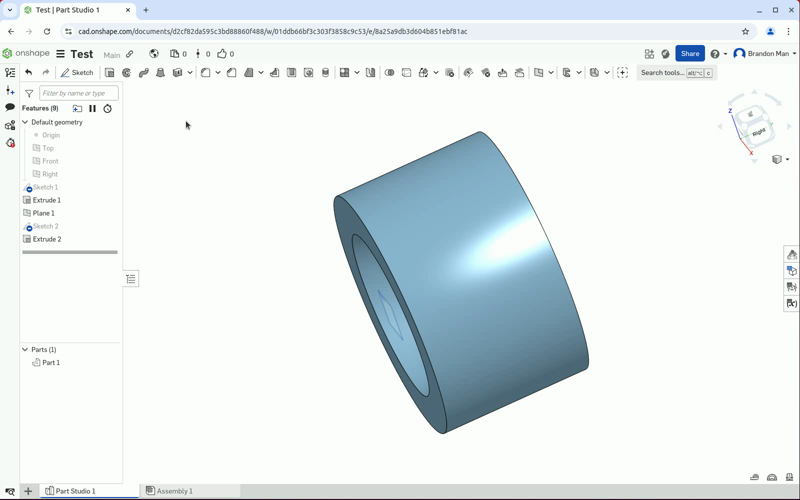
key(down, 2)
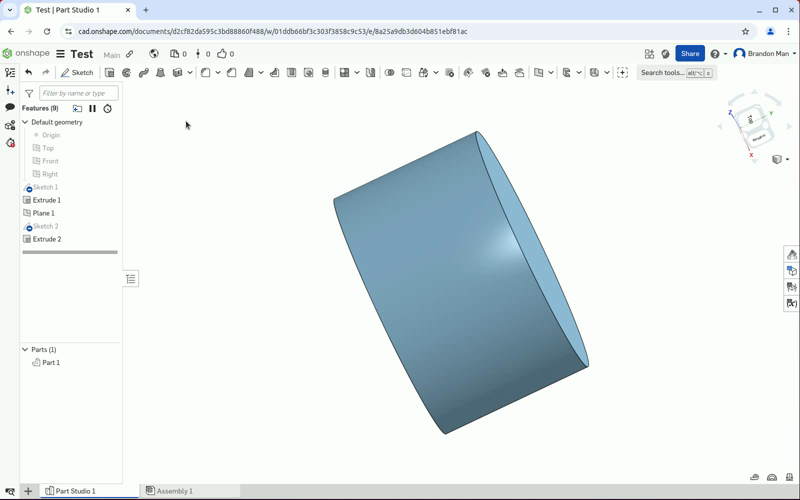
key(up, 2)
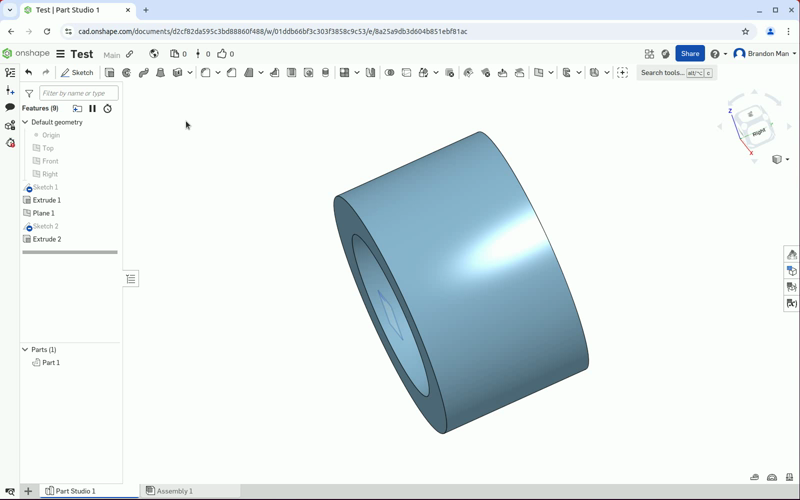
key(right, 2)
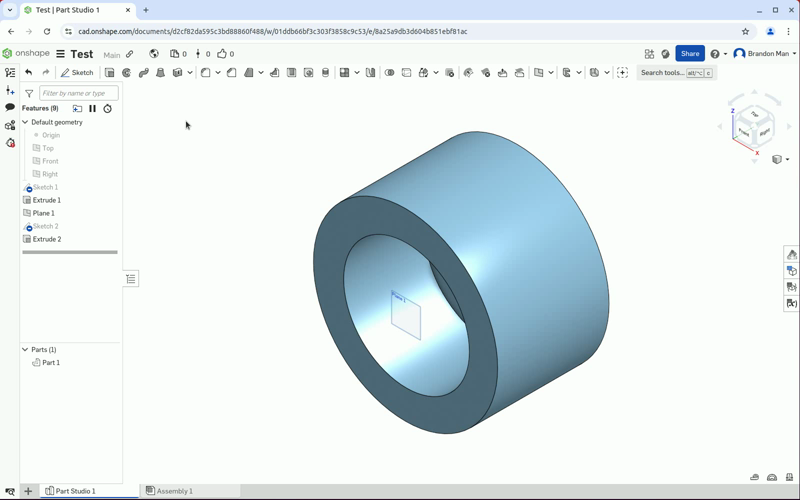
mouse_move(73, 189)
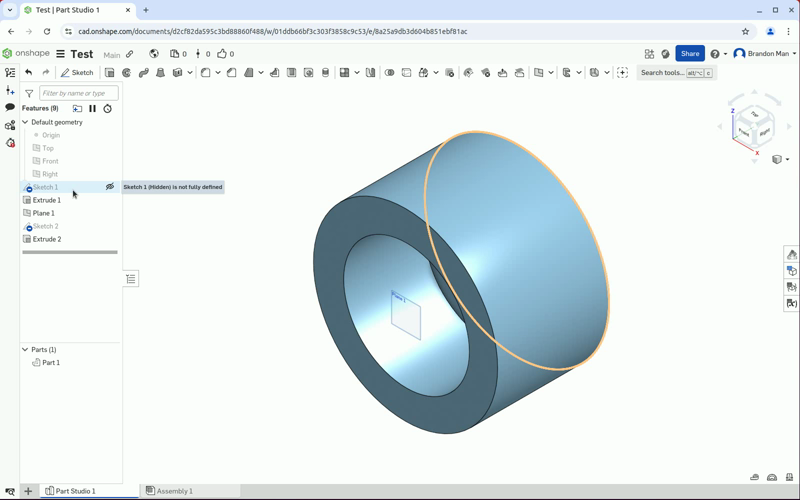
click(73, 189)